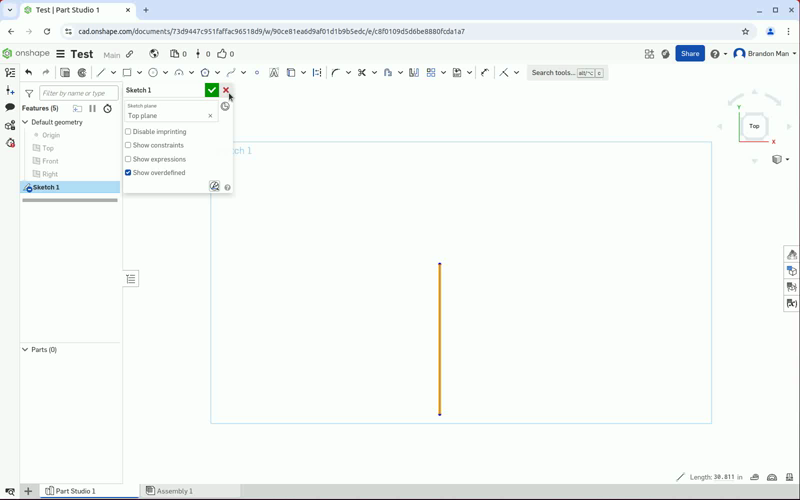
key(shift+h)
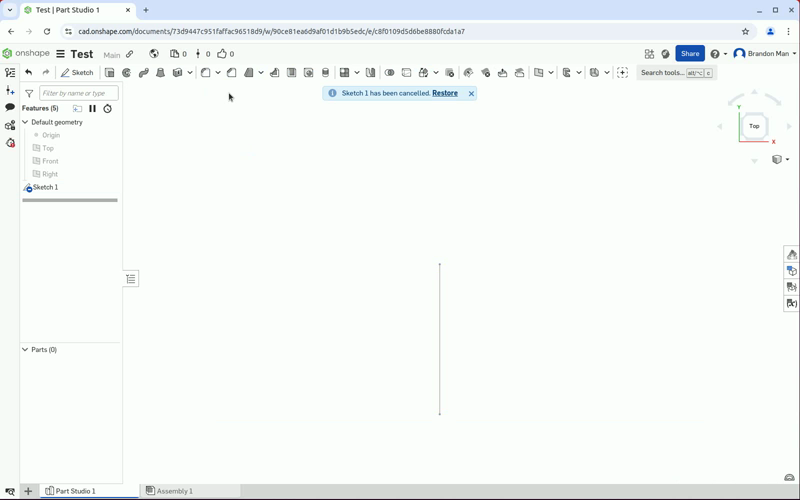
key(shift+s)
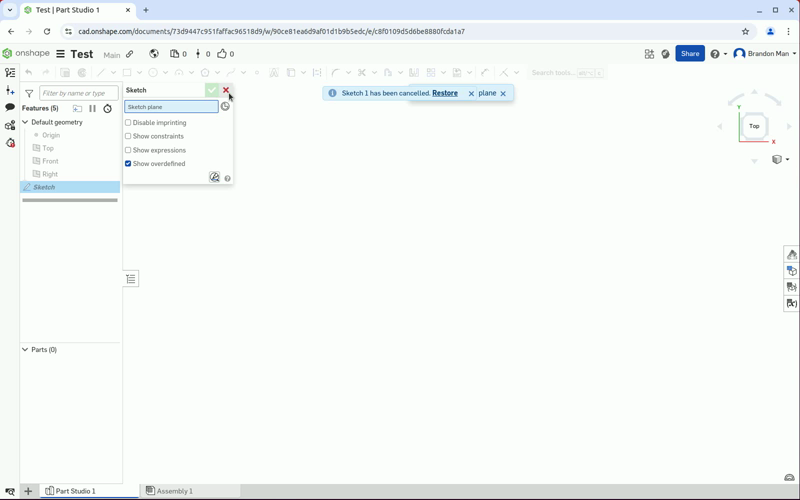
mouse_move(73, 150)
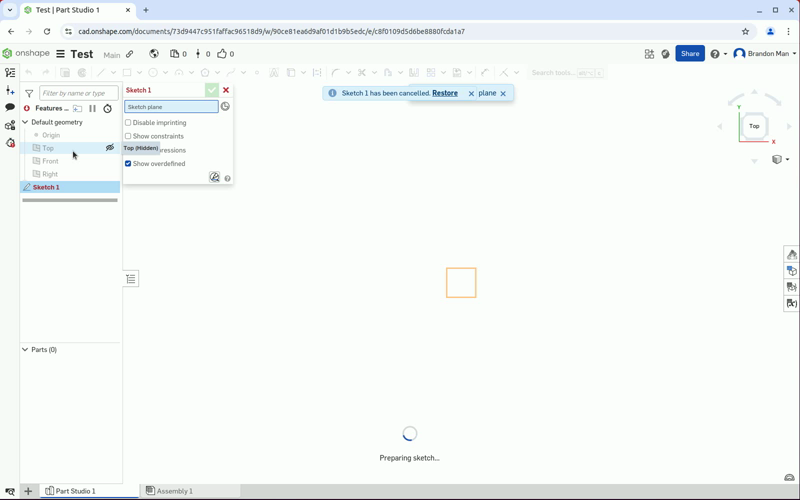
click(73, 150)
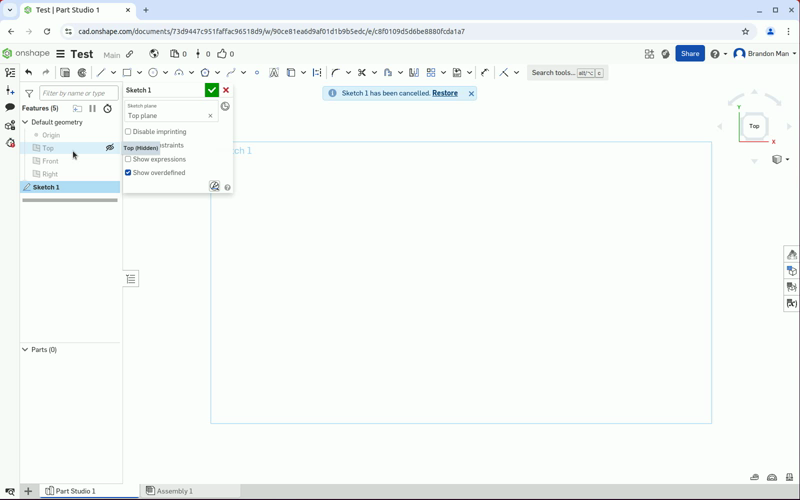
mouse_move(73, 352)
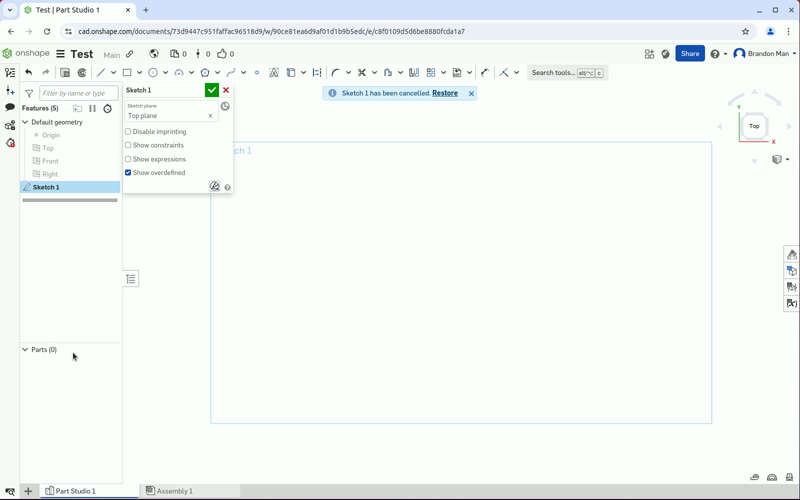
key(y)
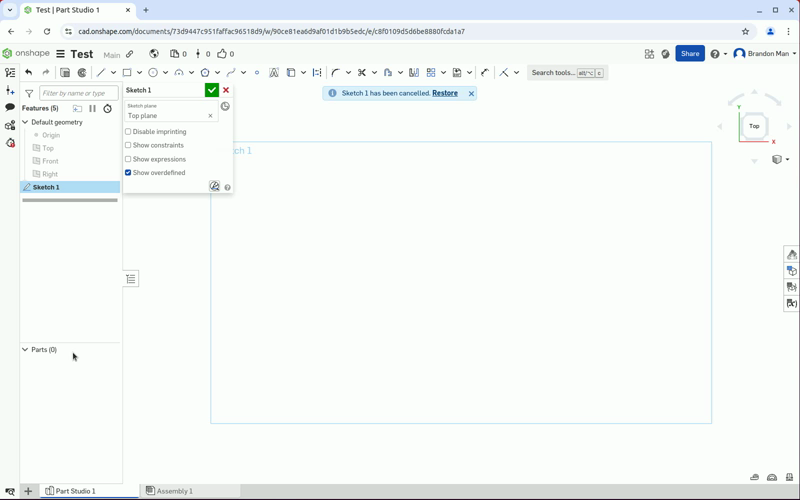
key(c)
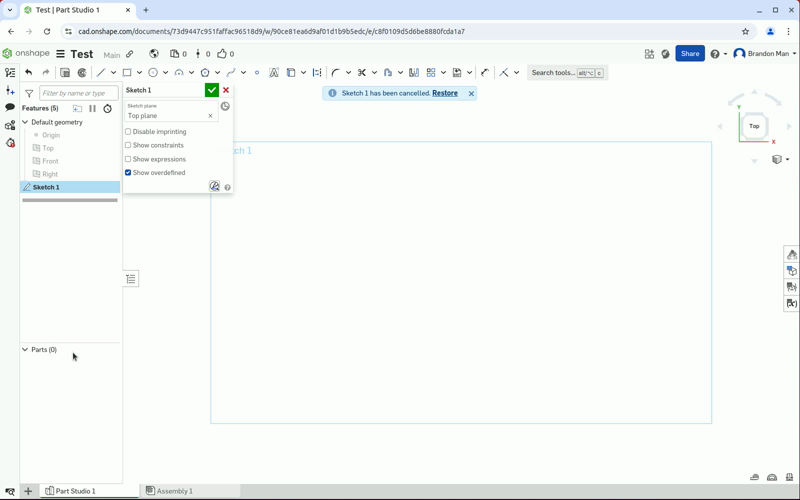
key_down(shift)
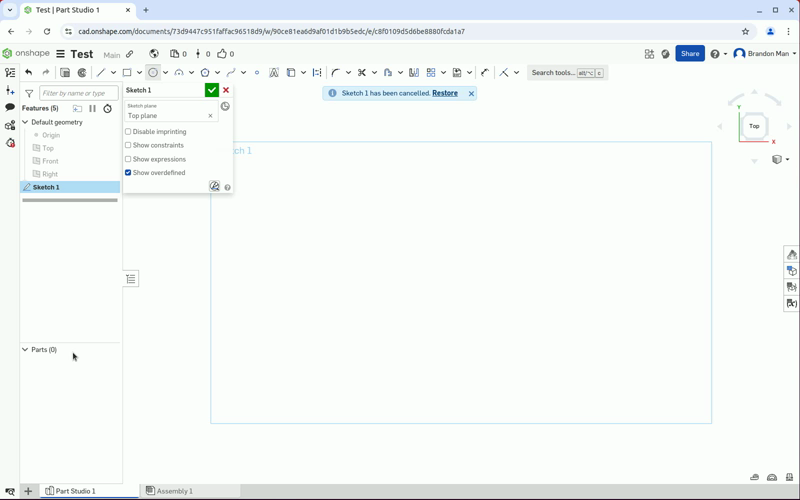
mouse_move(461, 282)
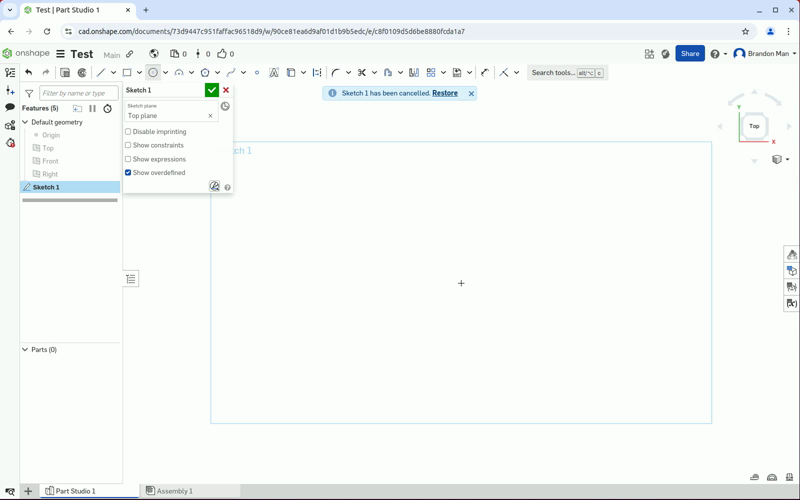
click(461, 282)
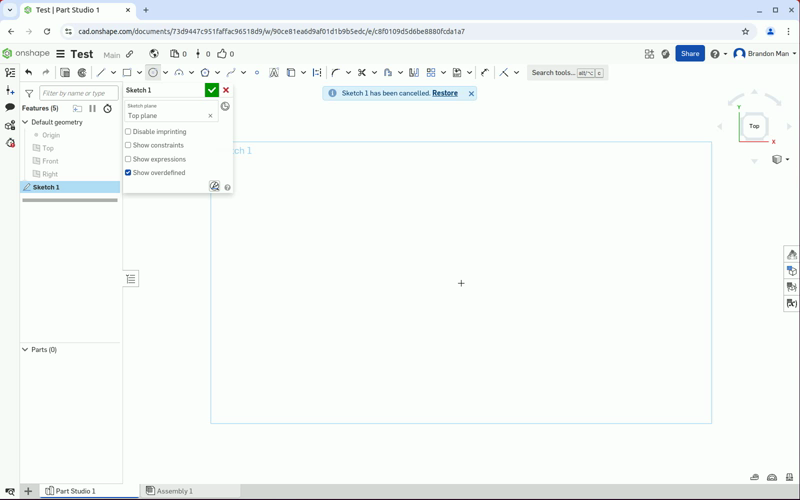
key_up(shift)
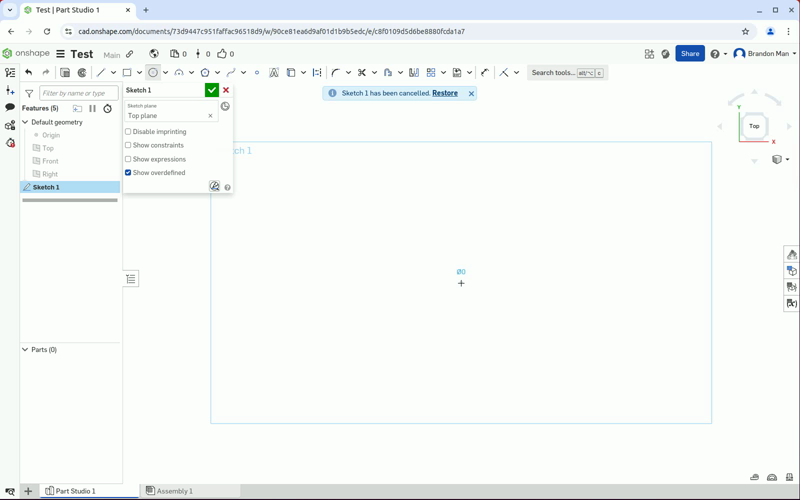
mouse_move(518, 282)
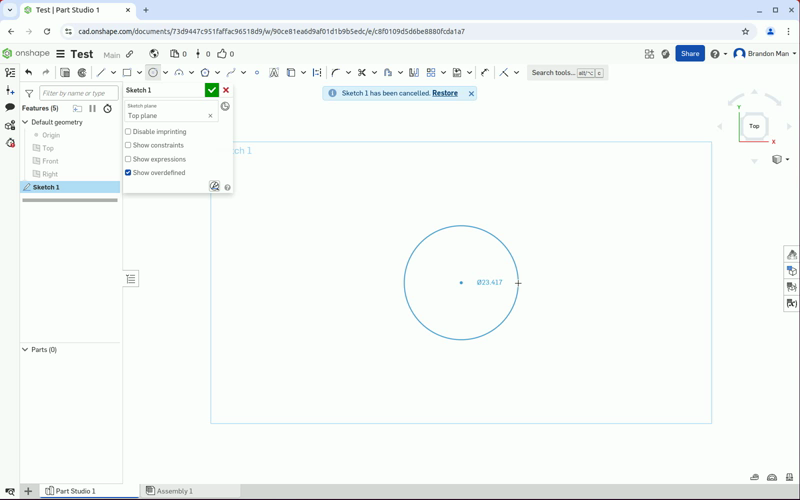
click(518, 282)
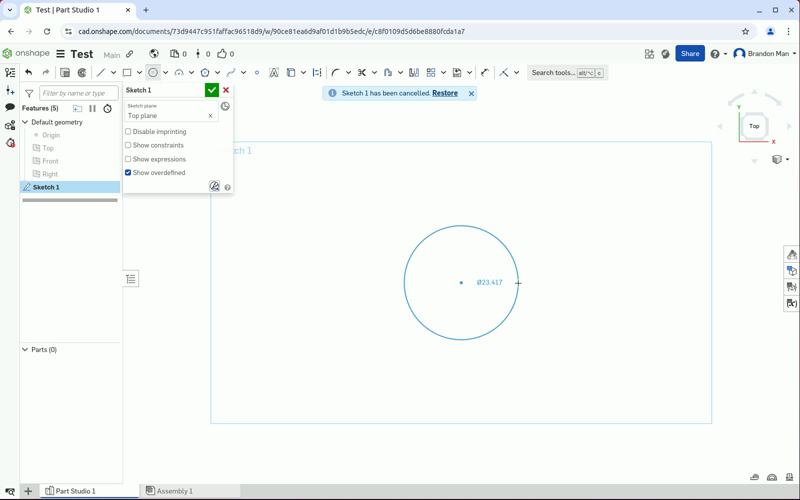
key(esc)
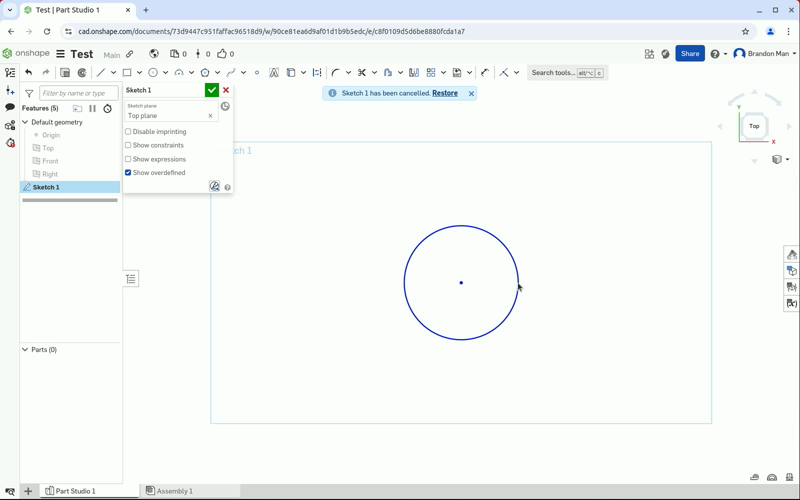
key(c)
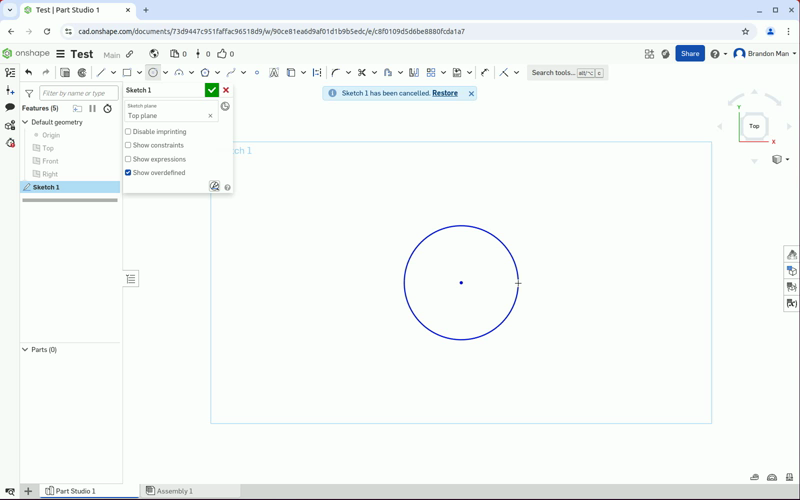
key_down(shift)
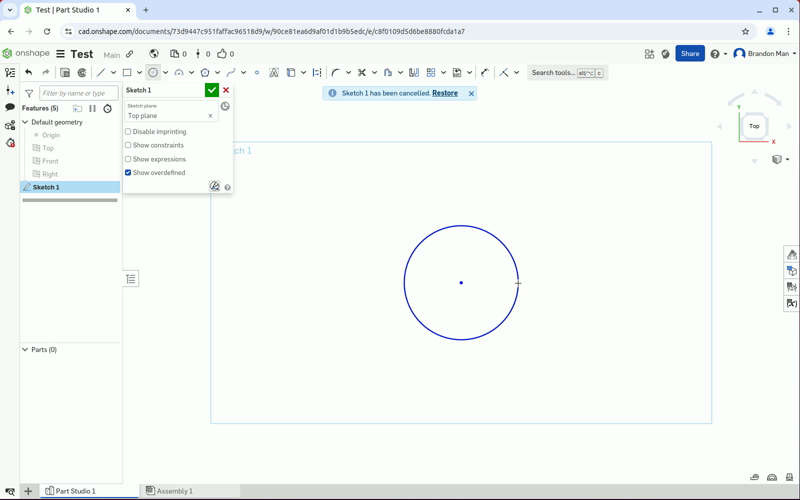
mouse_move(461, 282)
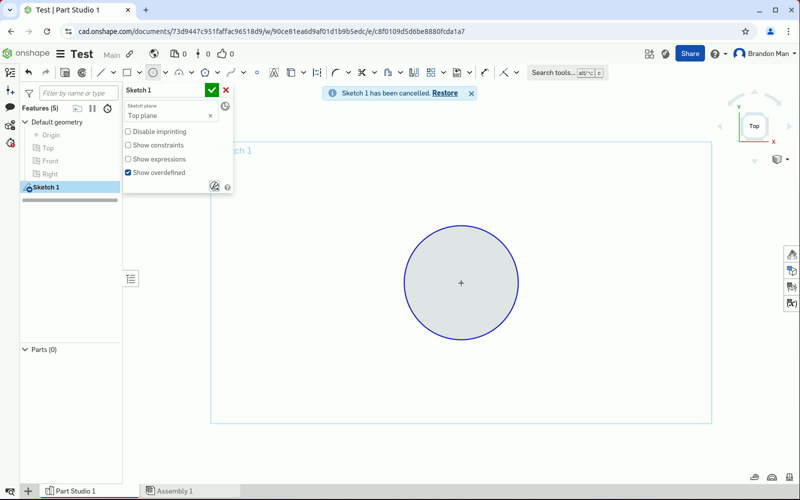
click(461, 282)
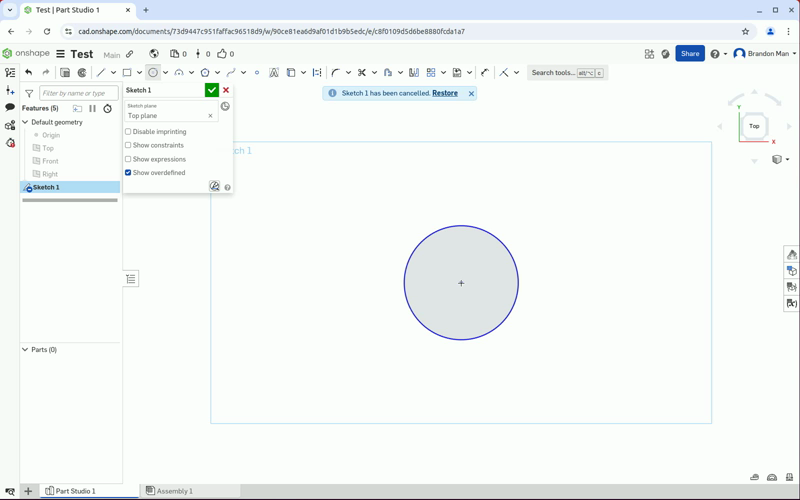
key_up(shift)
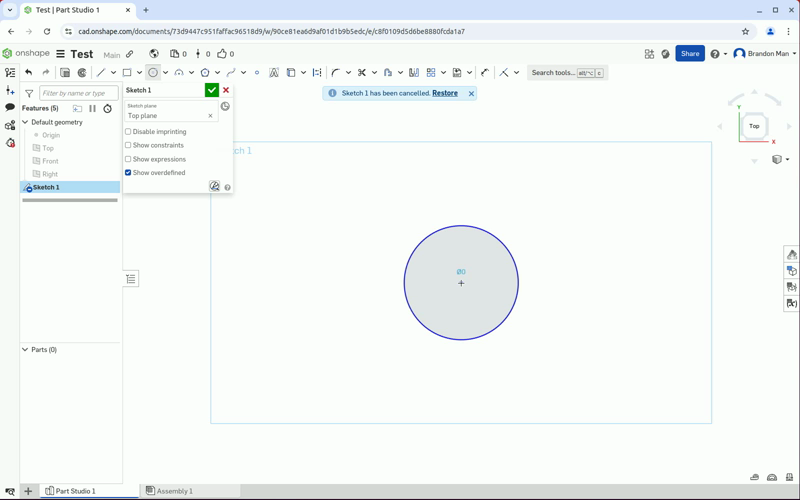
mouse_move(494, 282)
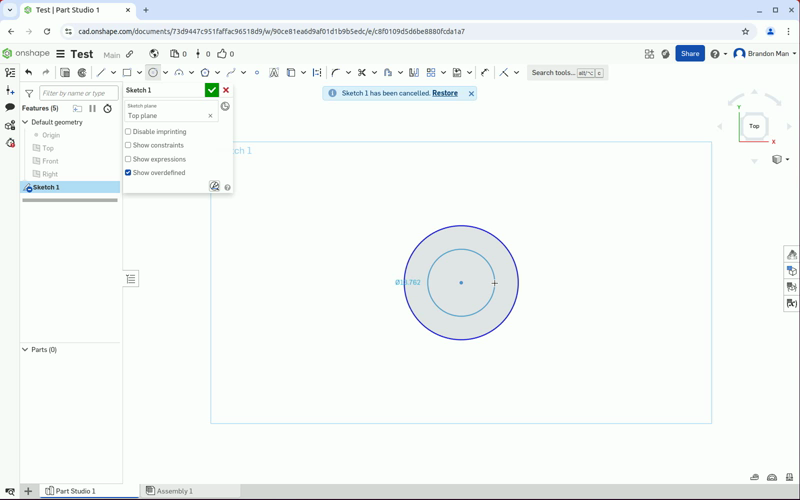
click(494, 282)
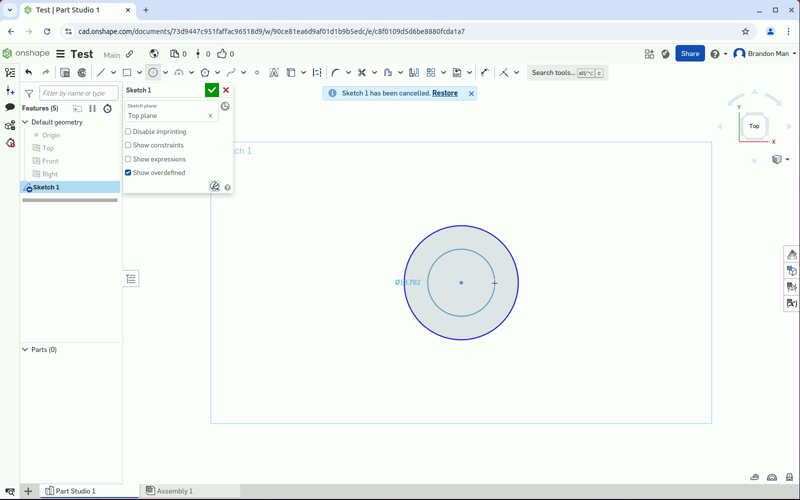
key(esc)
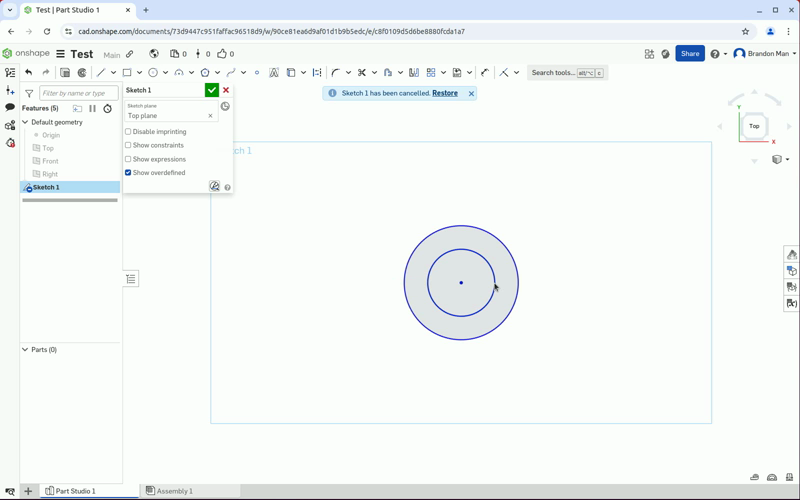
mouse_move(484, 243)
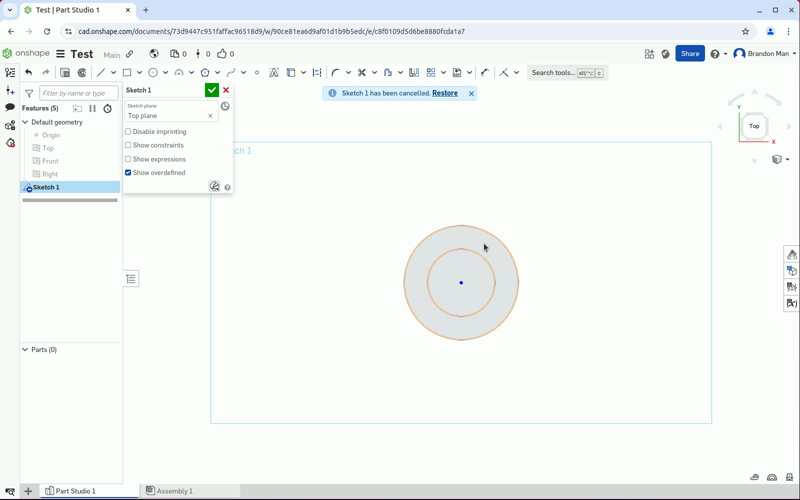
click(484, 243)
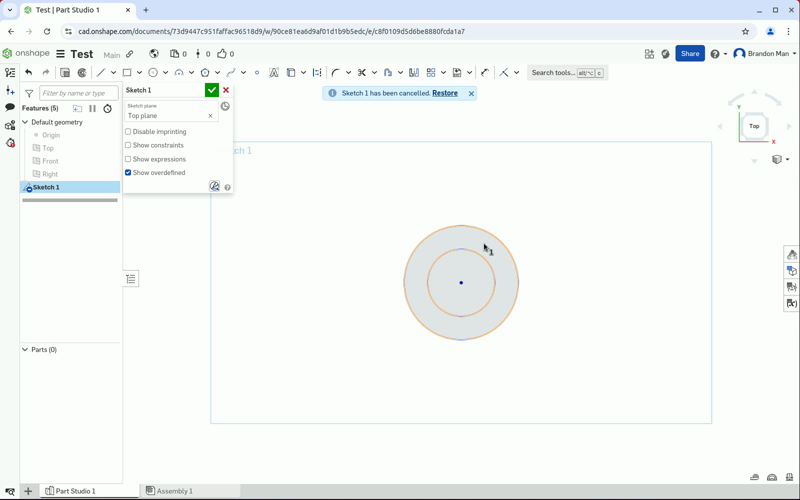
mouse_move(73, 352)
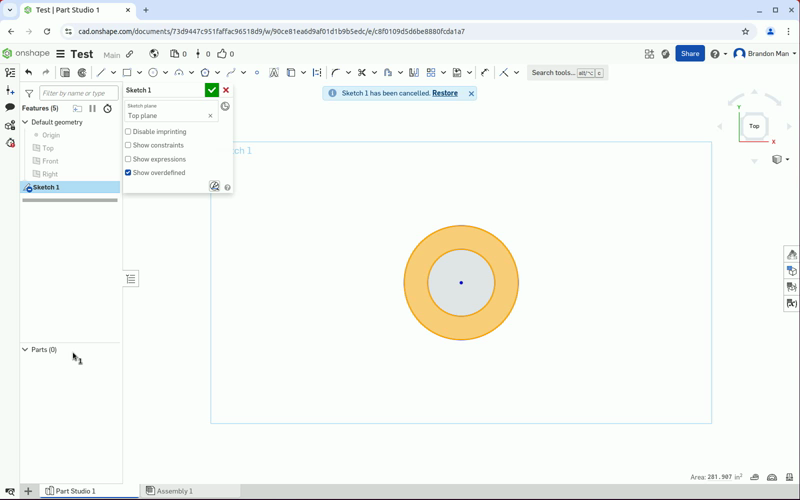
key(shift+y)
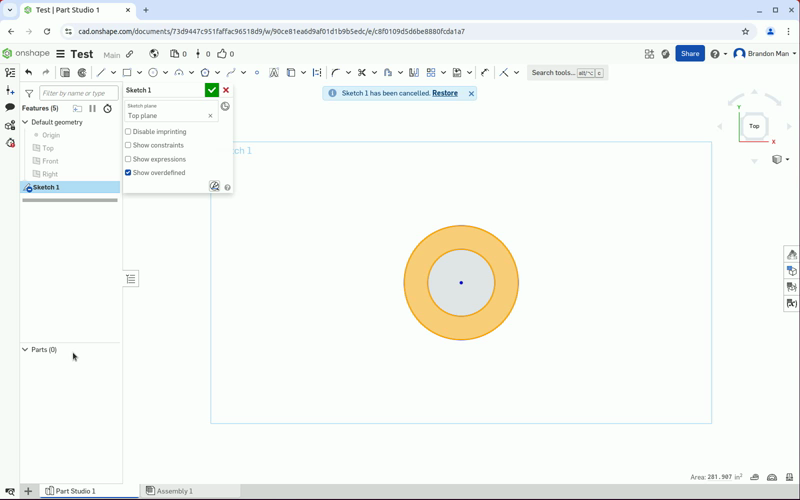
key(shift+e)
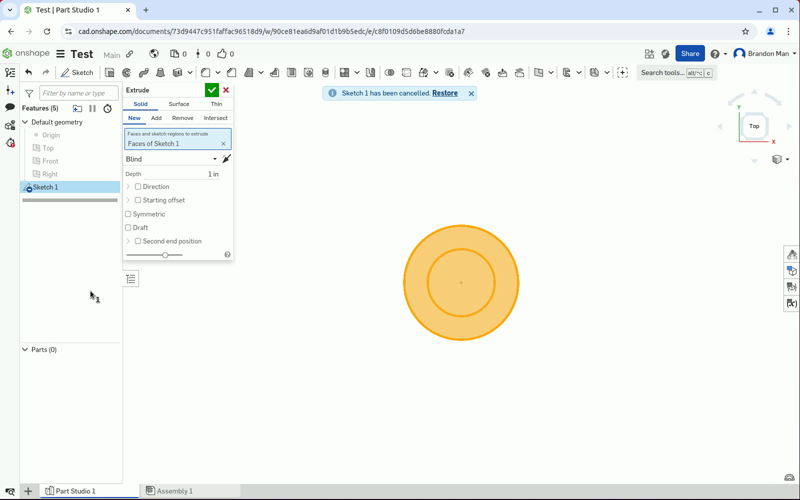
mouse_move(143, 106)
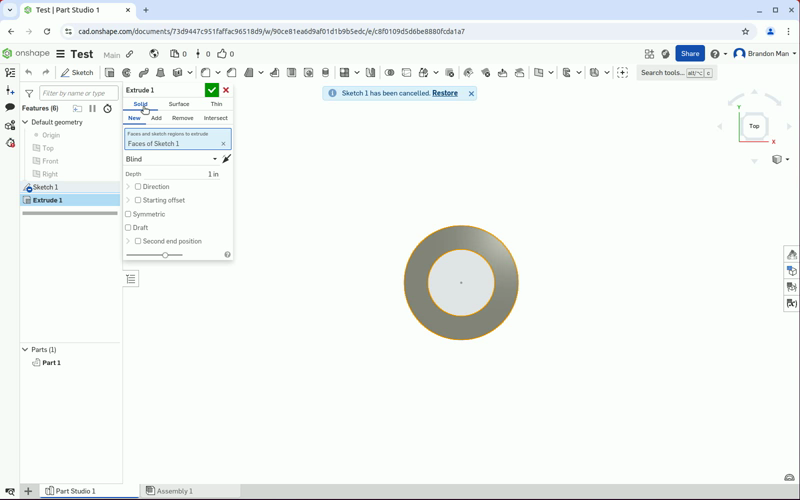
click(143, 106)
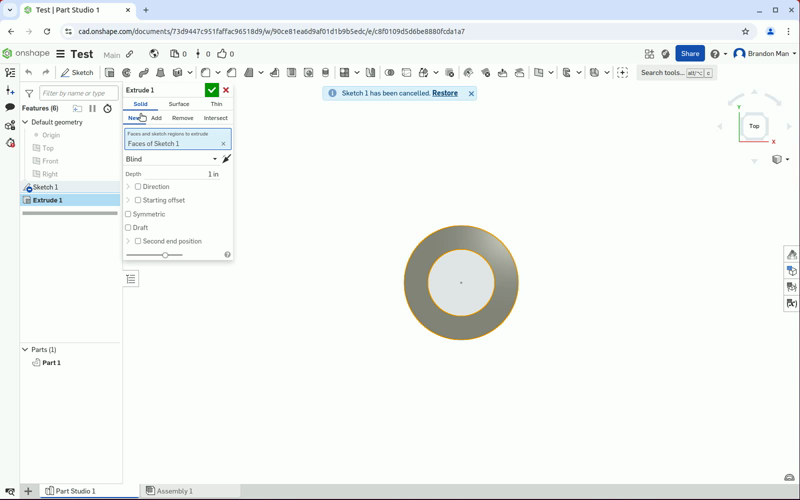
mouse_move(137, 120)
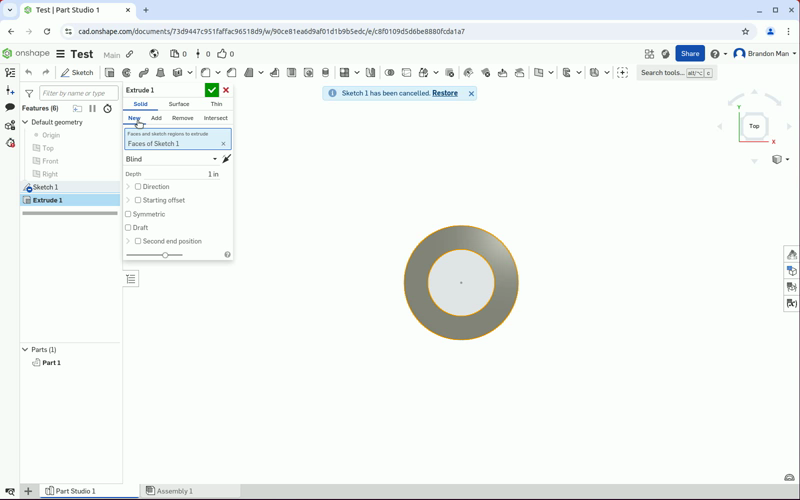
click(137, 120)
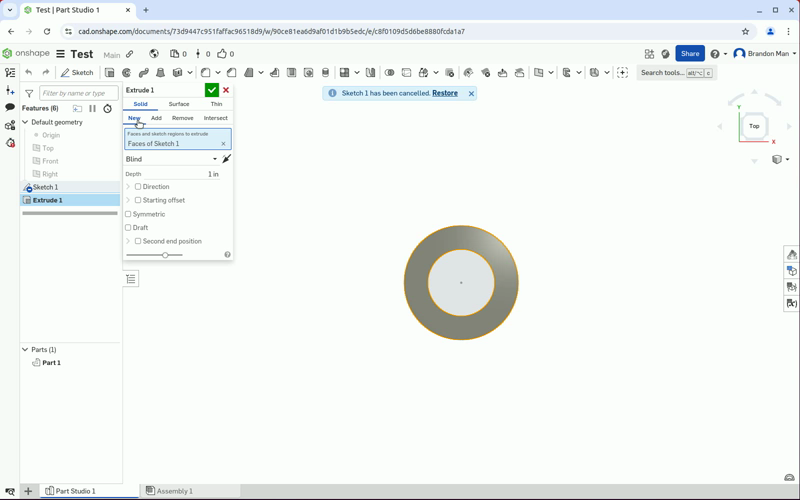
key(tab, 4)
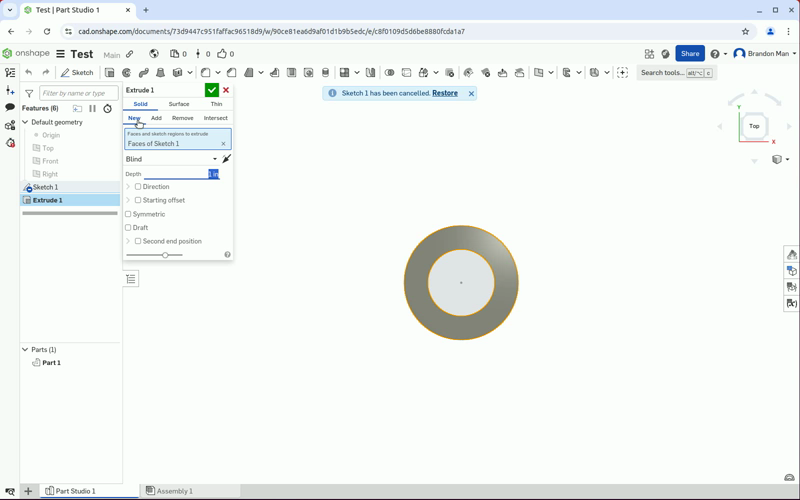
text(18.535)
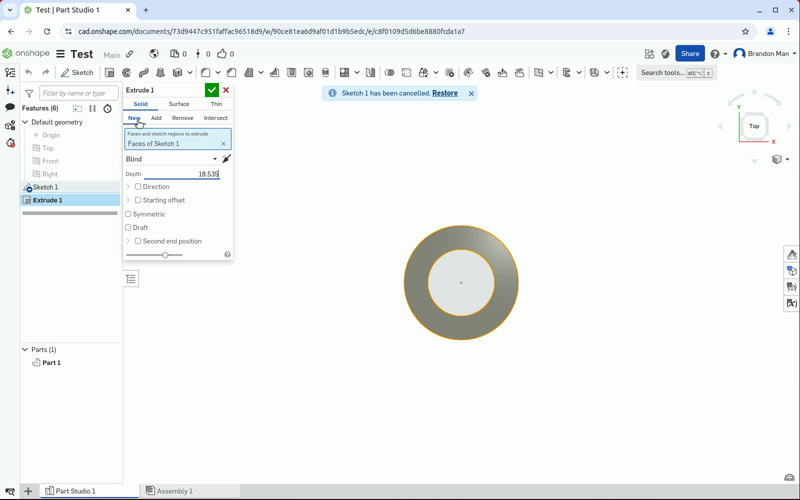
key(enter)
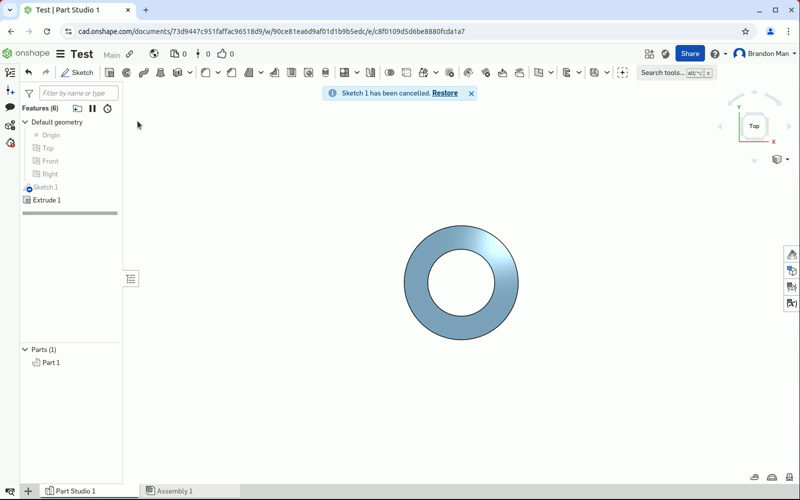
key(shift+h)
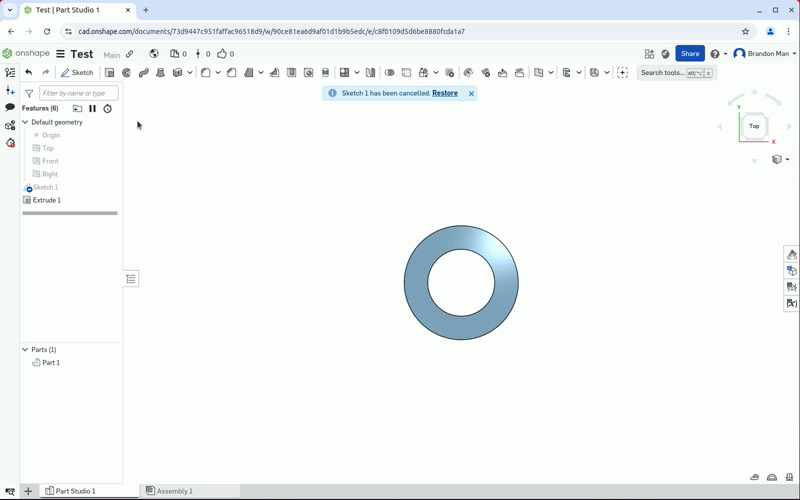
key(shift+h)
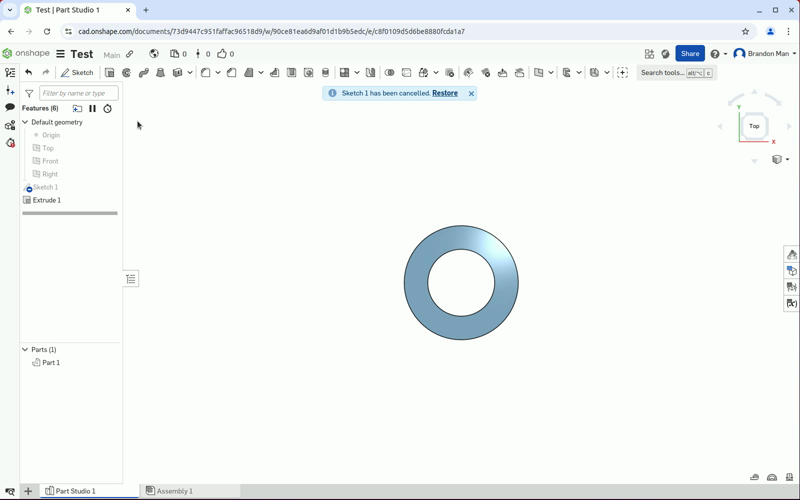
mouse_move(73, 189)
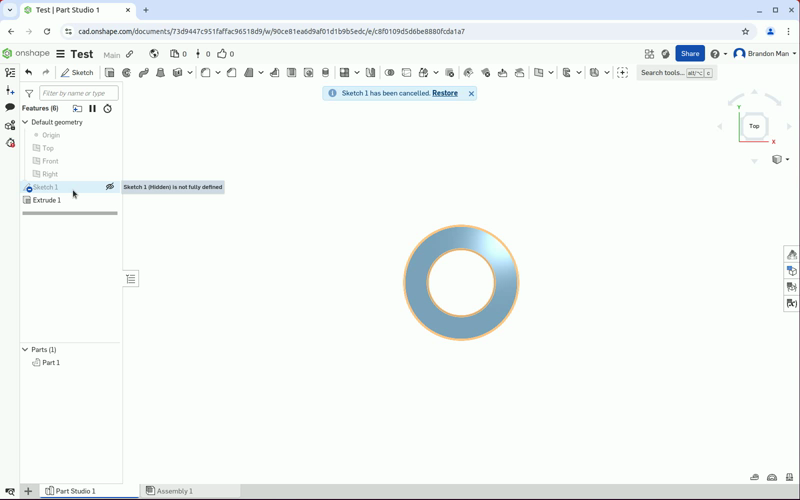
click(73, 189)
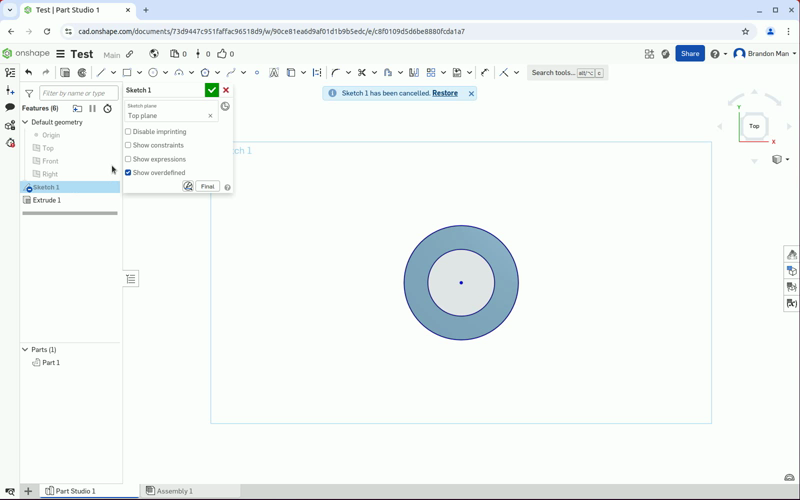
mouse_move(229, 92)
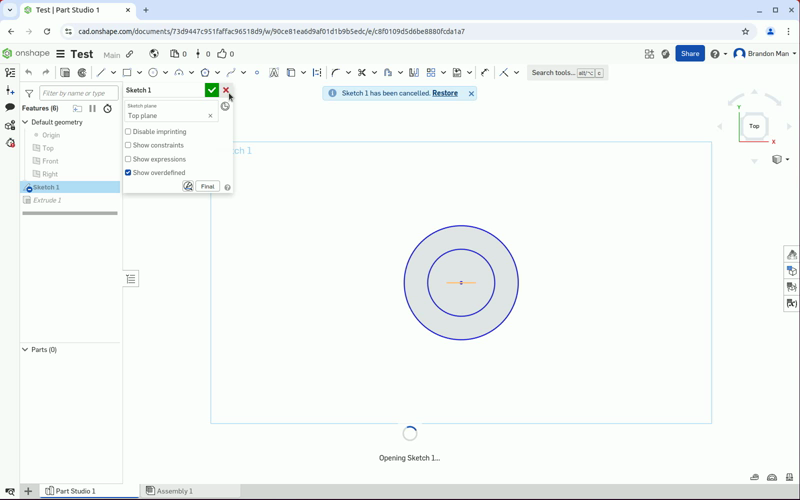
click(229, 92)
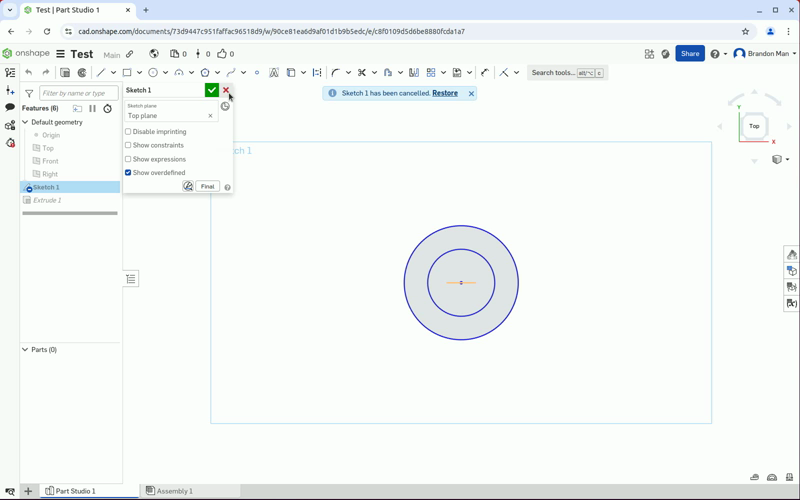
key(shift+s)
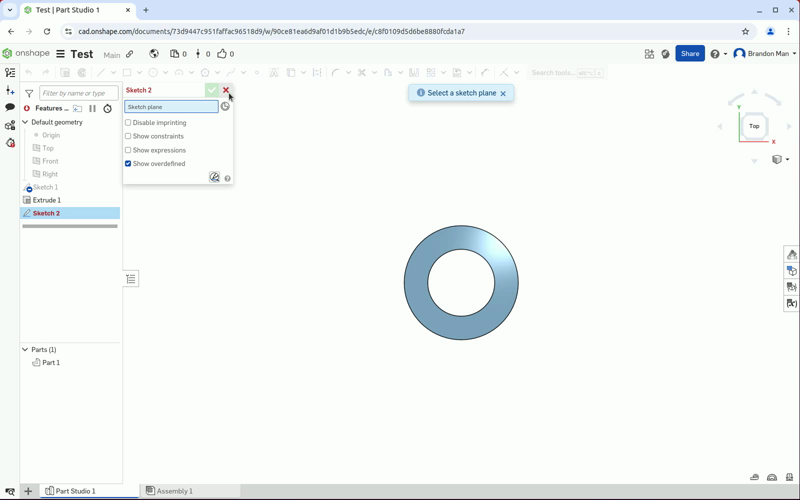
mouse_move(73, 150)
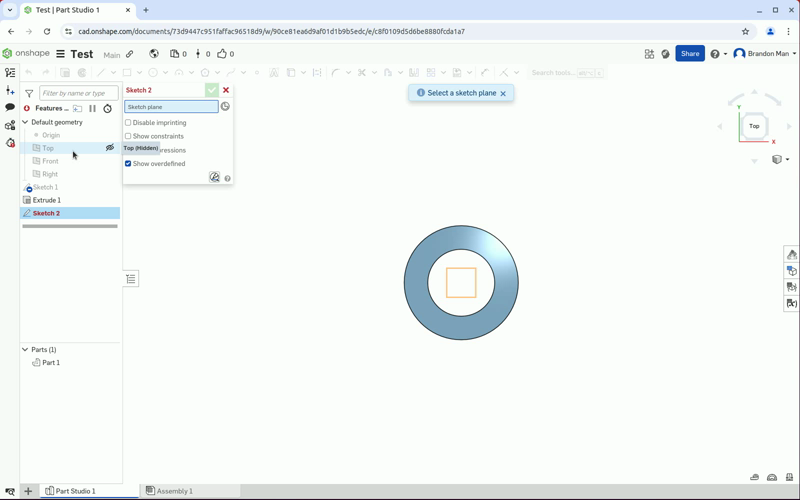
click(73, 150)
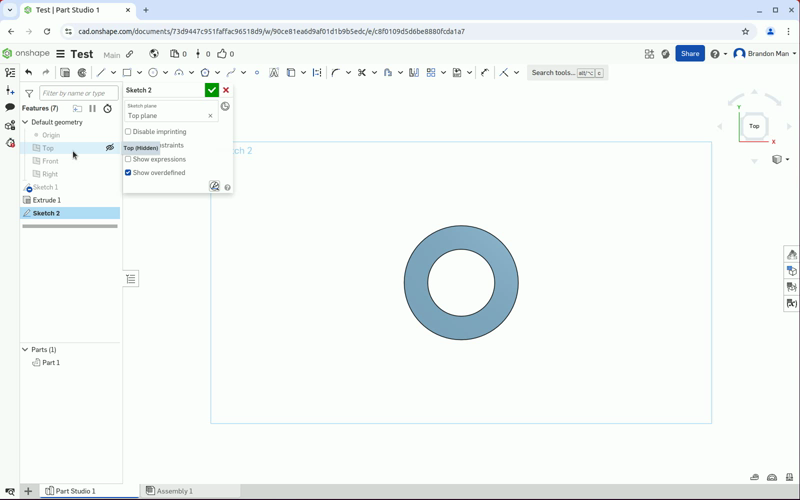
mouse_move(73, 352)
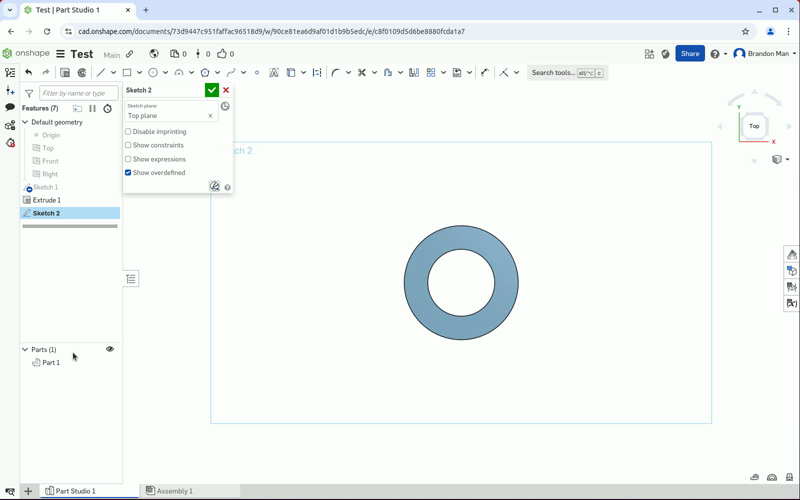
key(y)
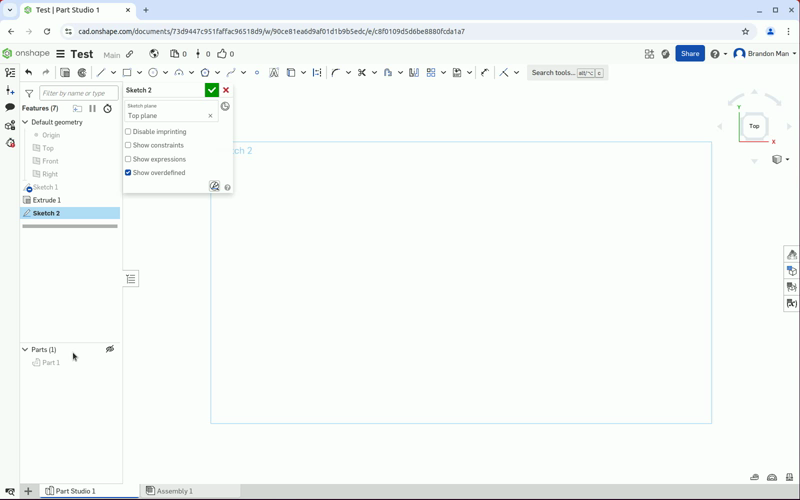
key(c)
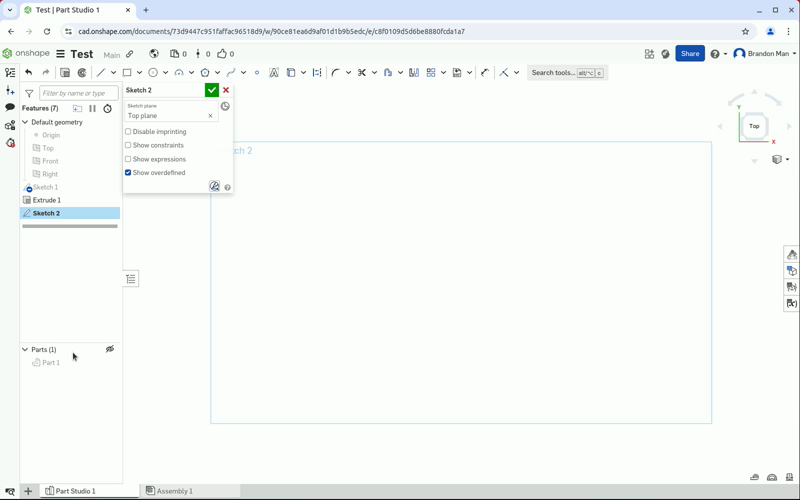
key_down(shift)
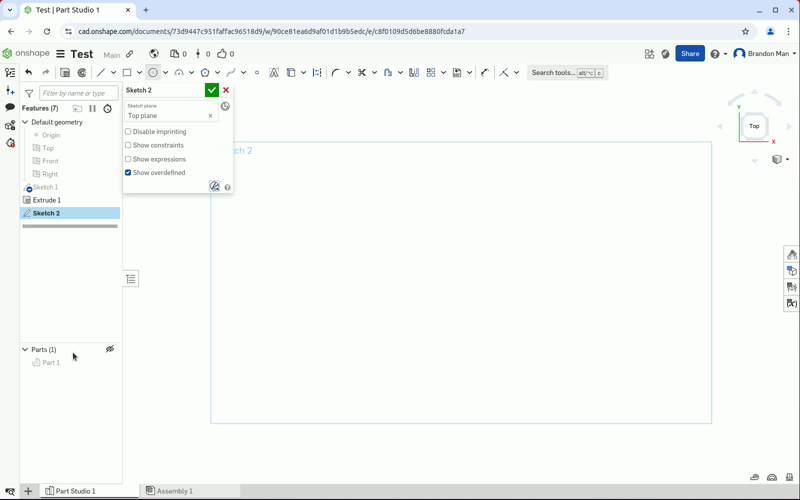
mouse_move(461, 282)
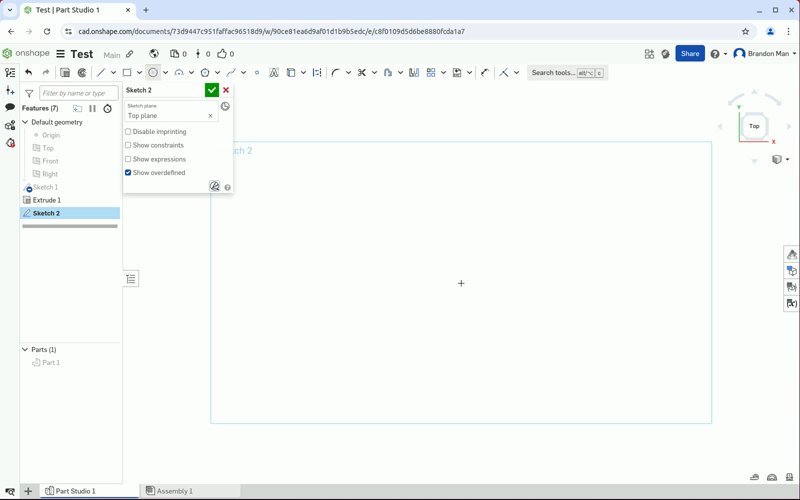
click(461, 282)
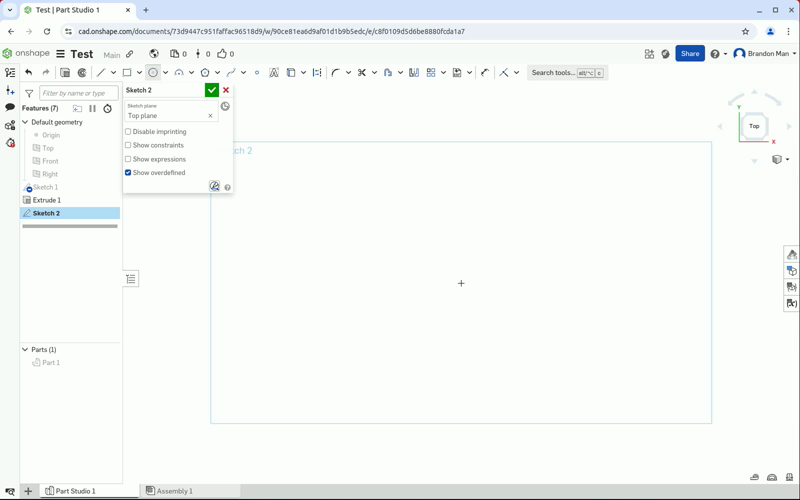
key_up(shift)
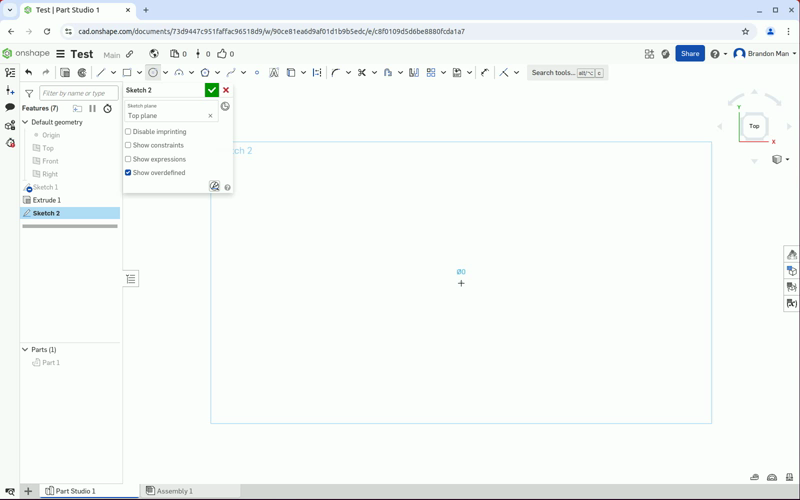
mouse_move(574, 282)
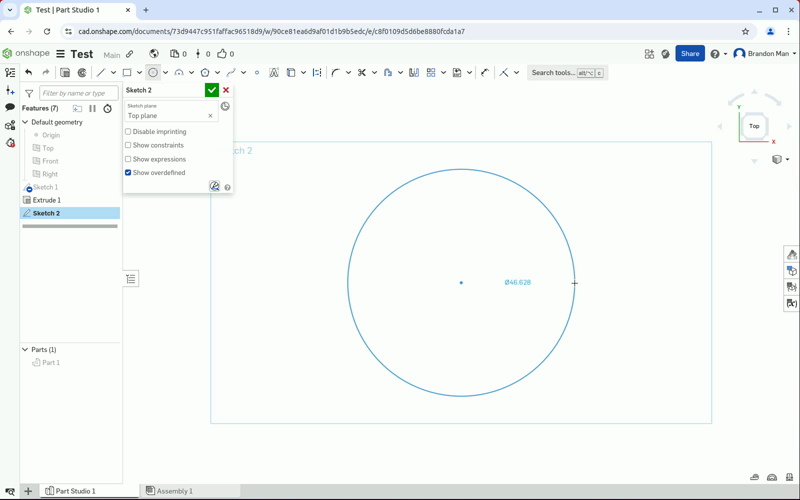
click(574, 282)
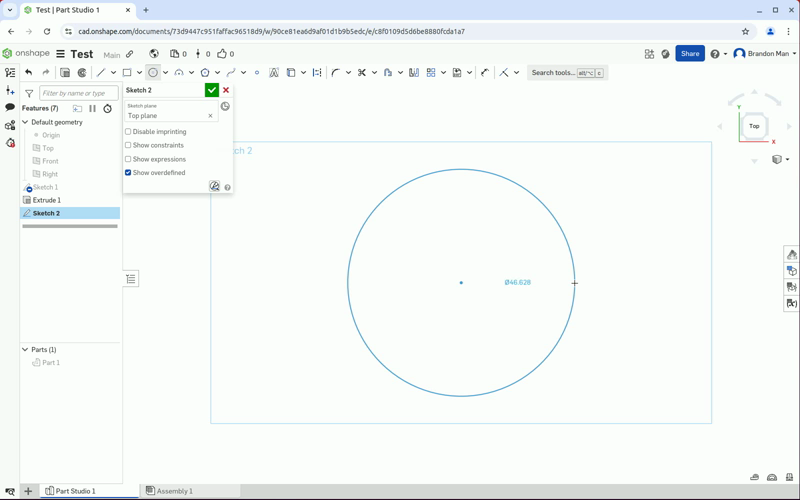
key(esc)
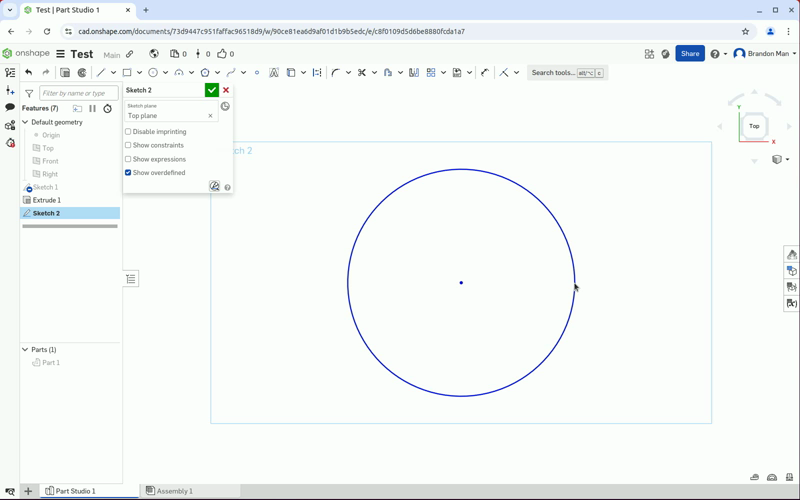
key(c)
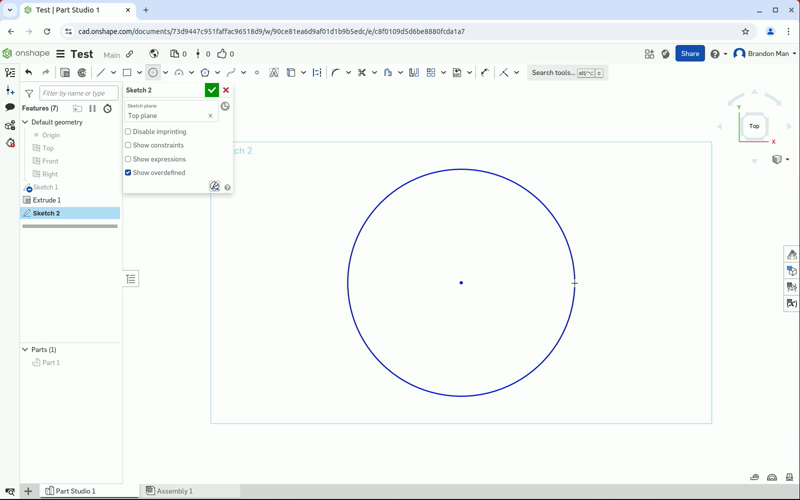
key_down(shift)
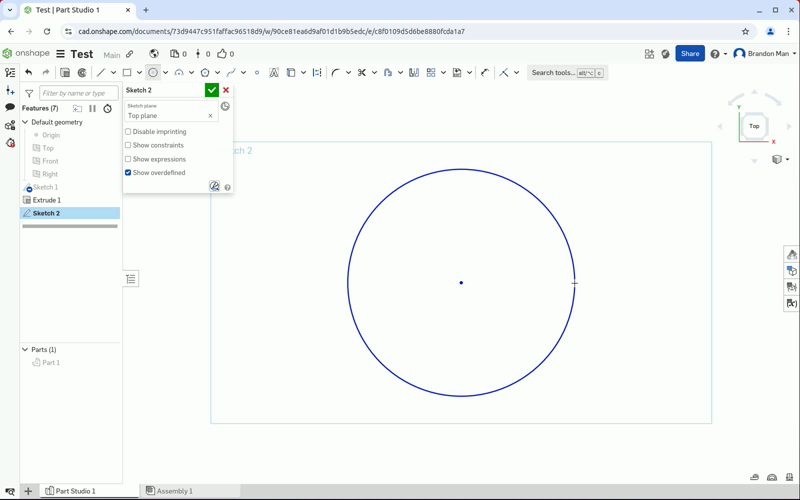
mouse_move(461, 282)
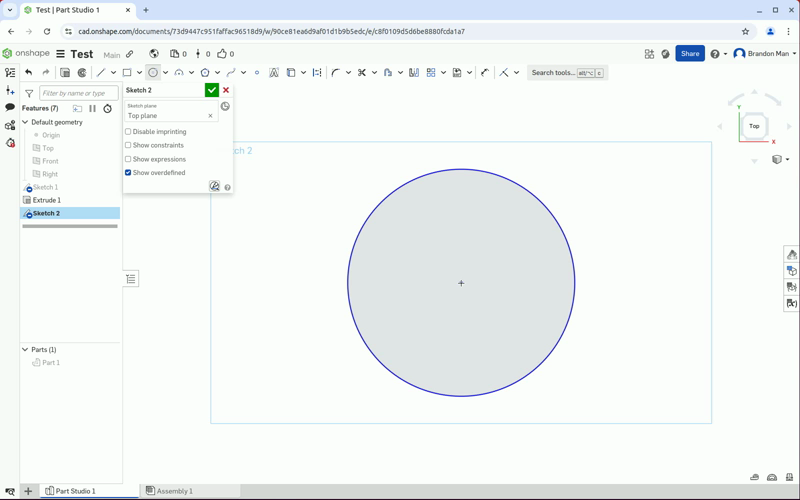
click(461, 282)
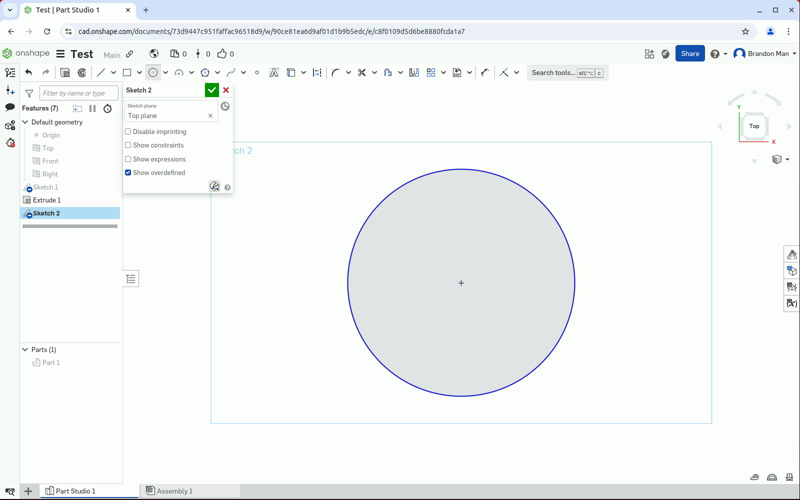
key_up(shift)
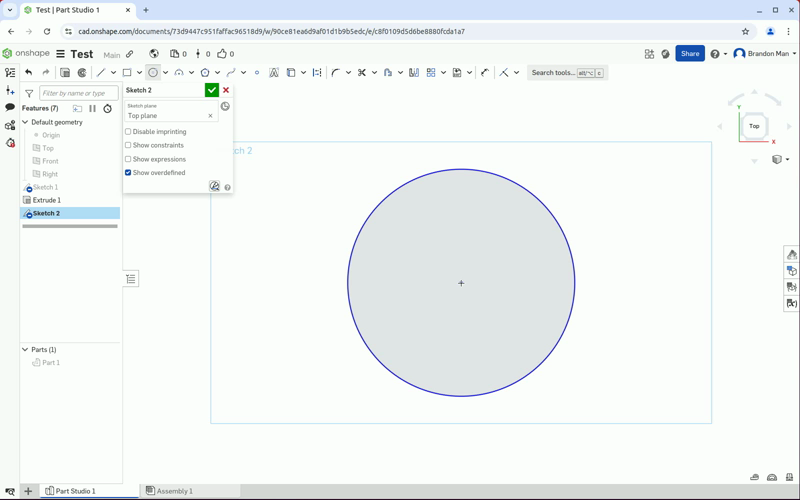
mouse_move(517, 282)
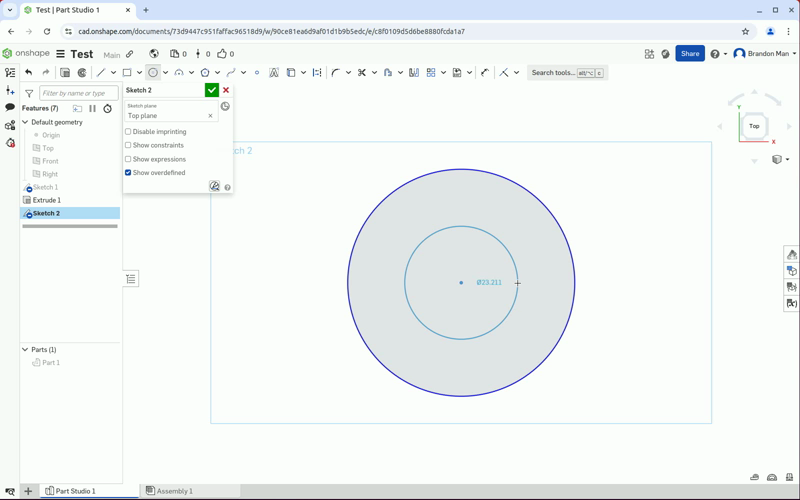
click(517, 282)
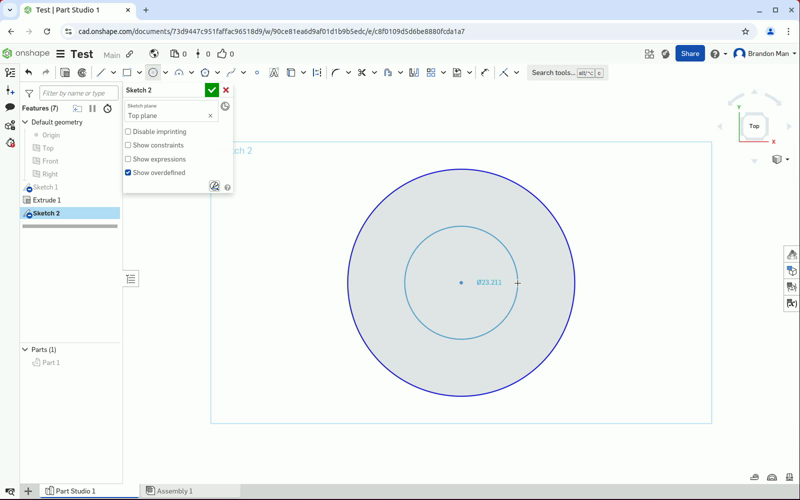
key(esc)
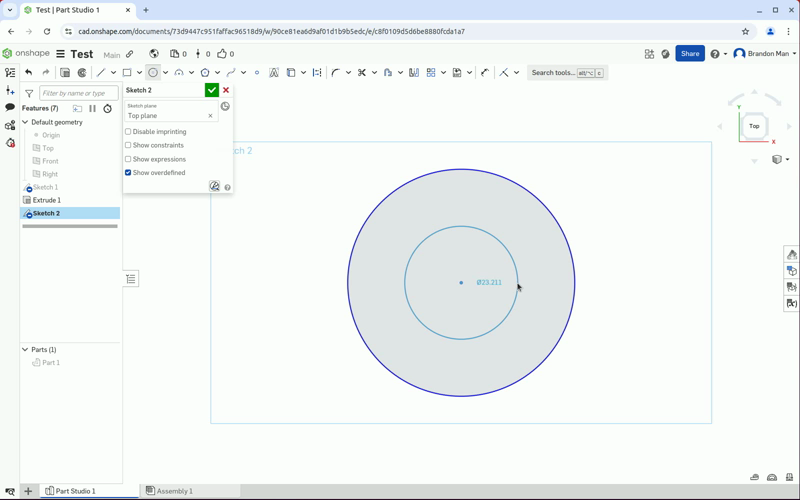
mouse_move(511, 343)
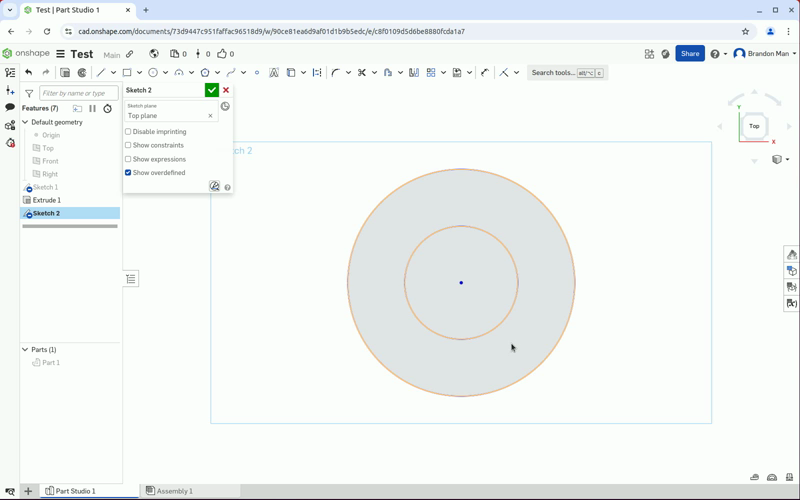
click(511, 343)
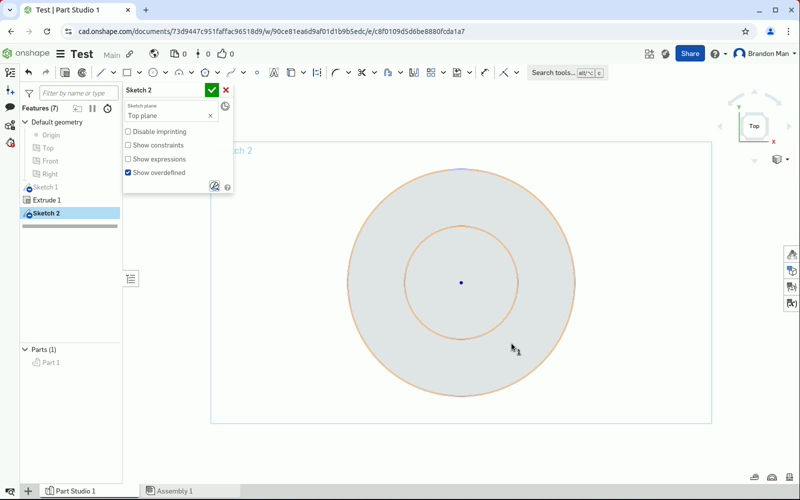
mouse_move(73, 352)
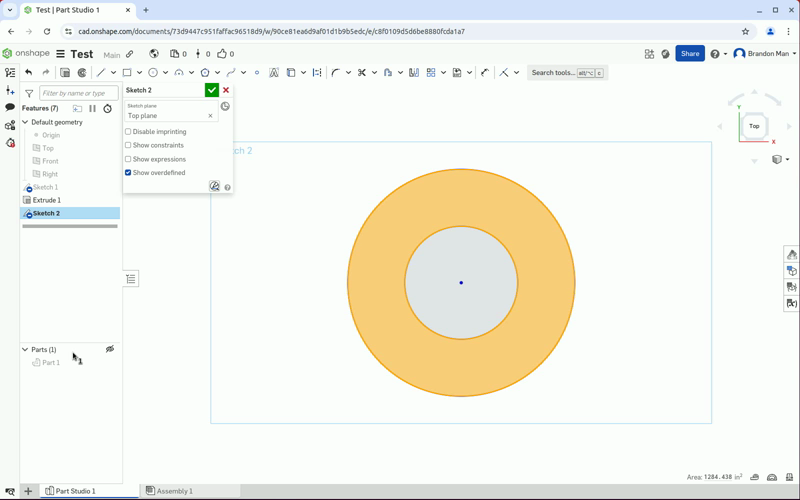
key(shift+y)
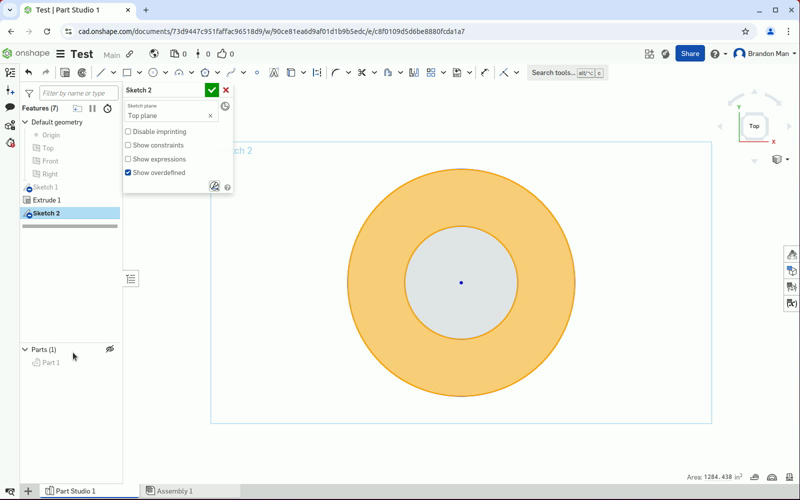
key(shift+e)
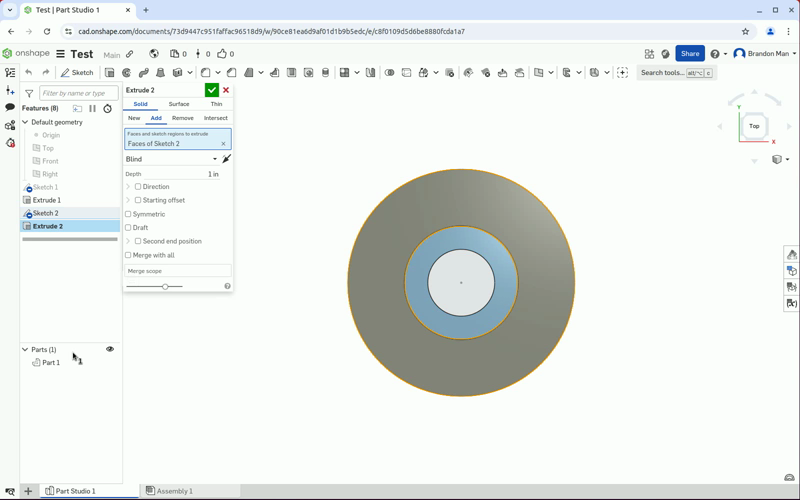
mouse_move(143, 106)
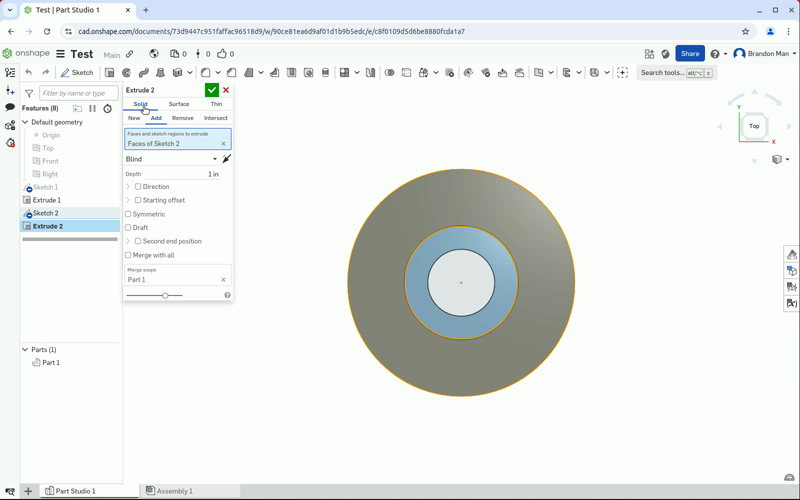
click(143, 106)
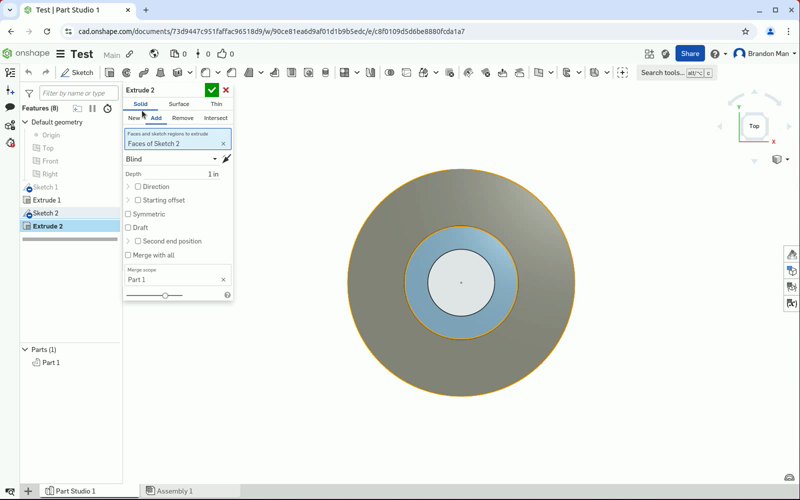
mouse_move(137, 120)
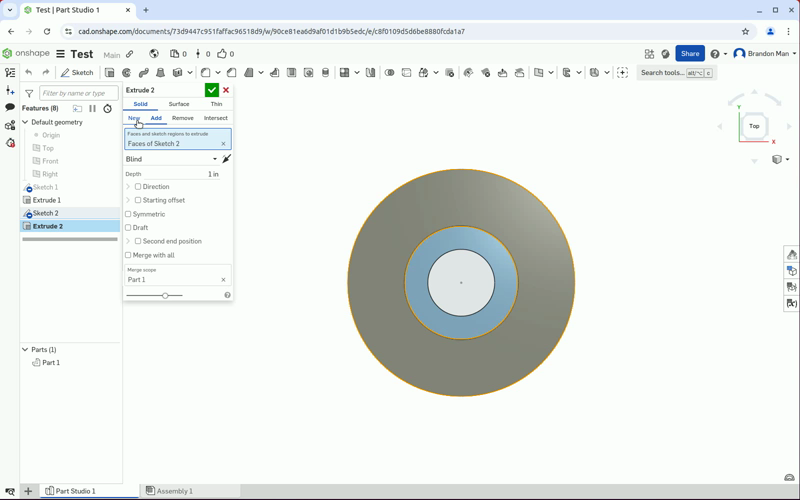
click(137, 120)
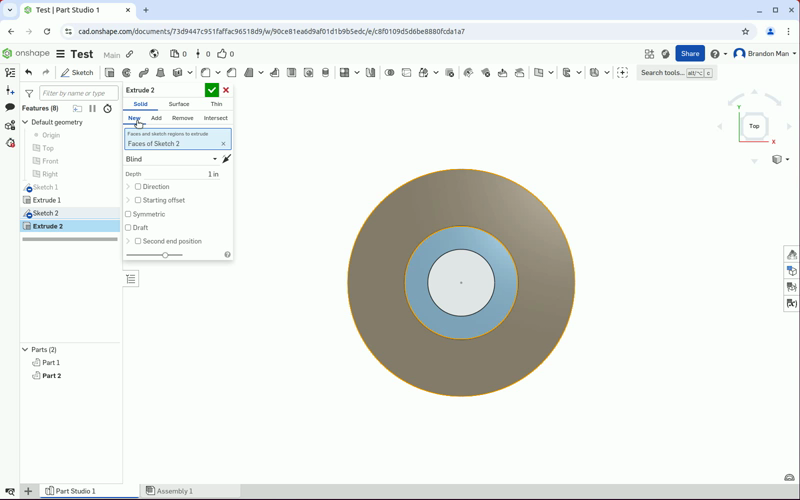
key(tab, 4)
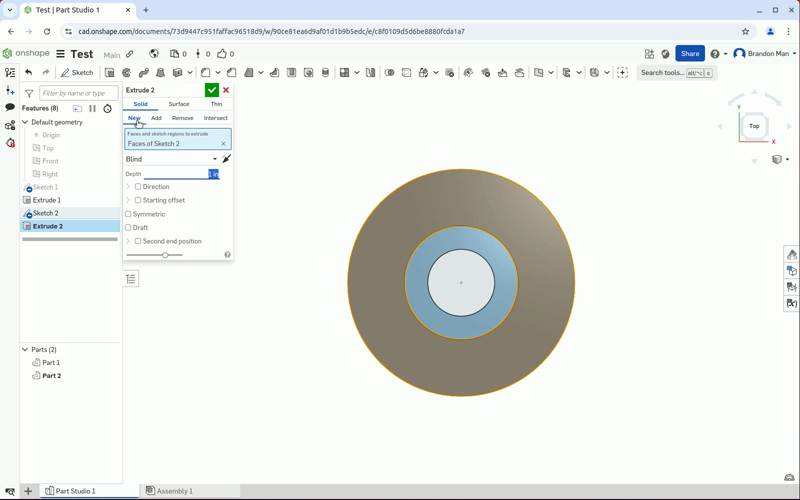
text(9.147)
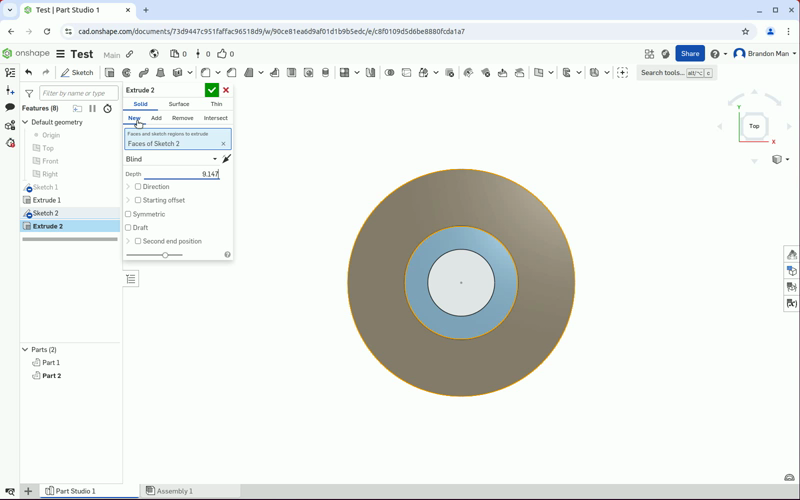
key(enter)
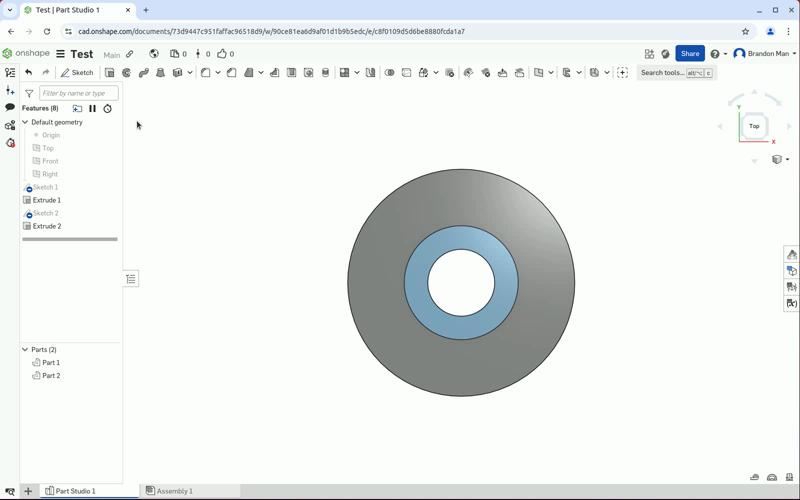
key(shift+h)
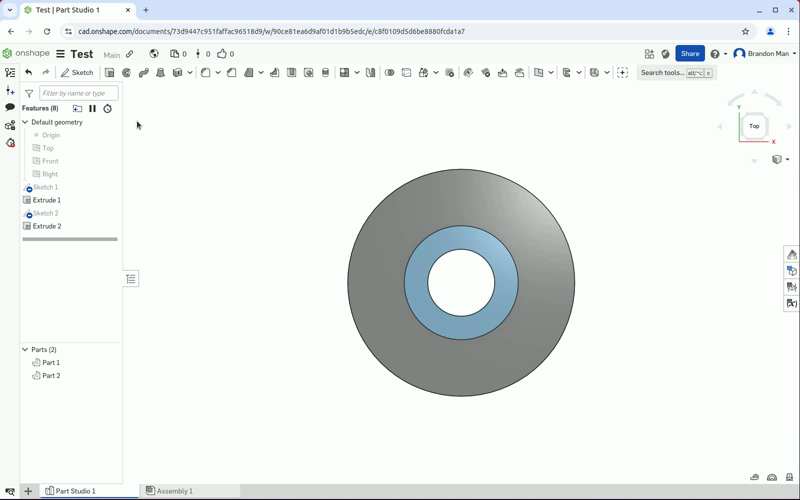
key(shift+h)
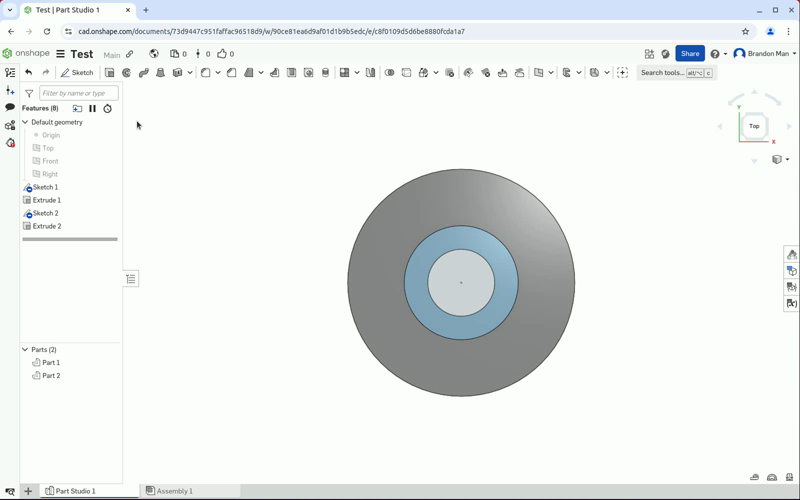
key(shift+7)
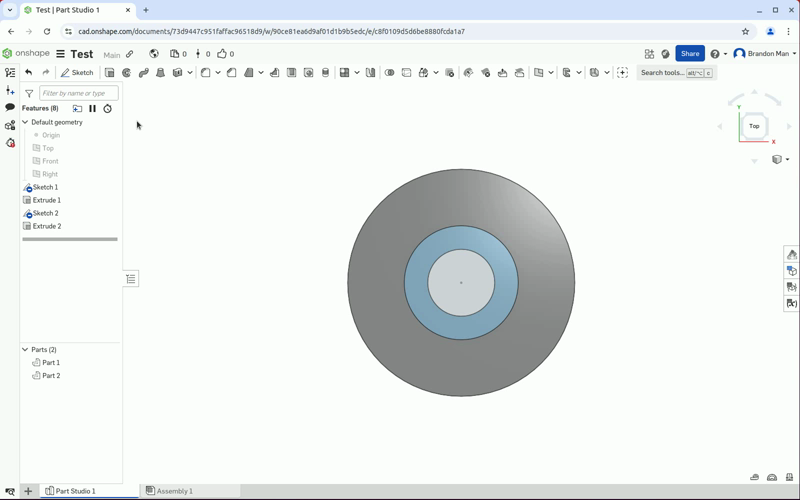
key(up, 3)
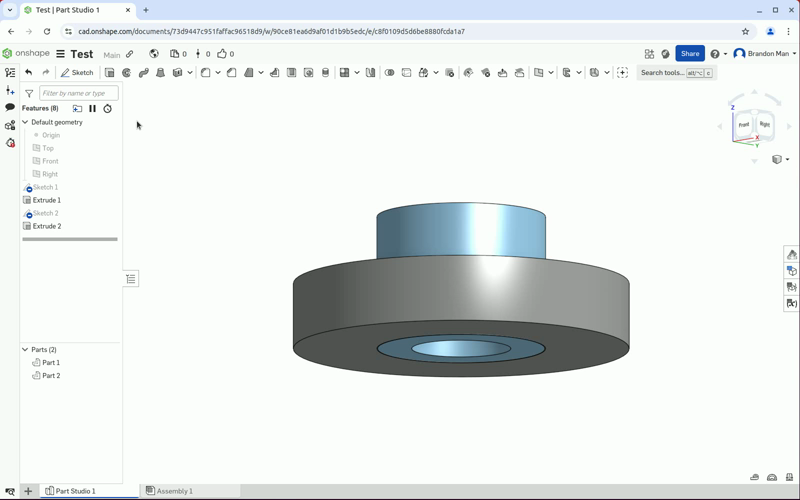
key(left, 3)
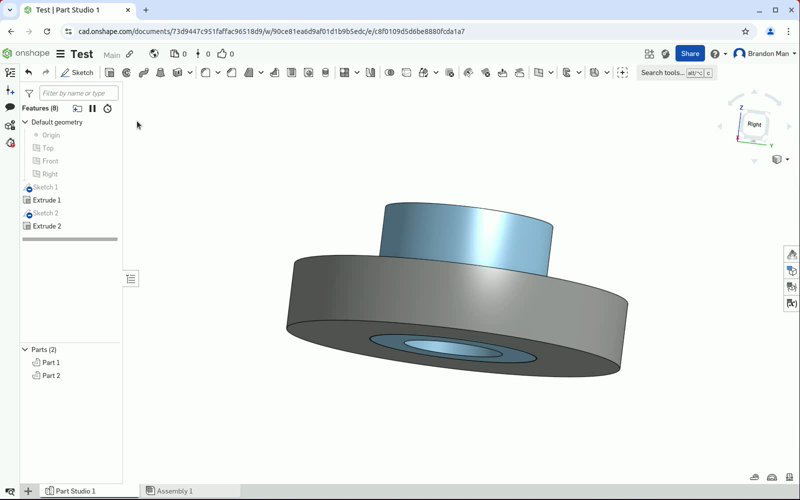
key(right, 3)
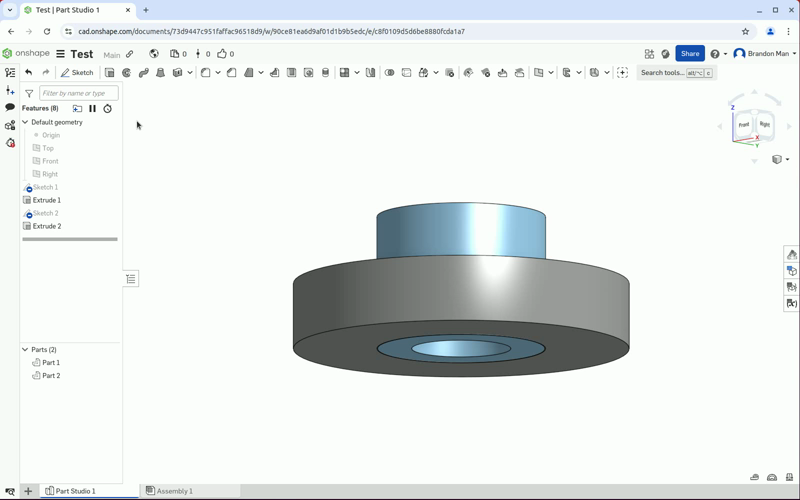
key(down, 3)
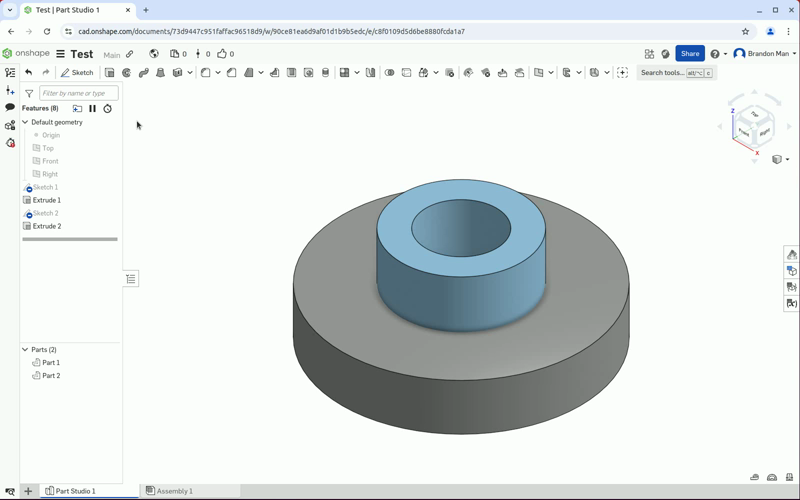
mouse_move(73, 189)
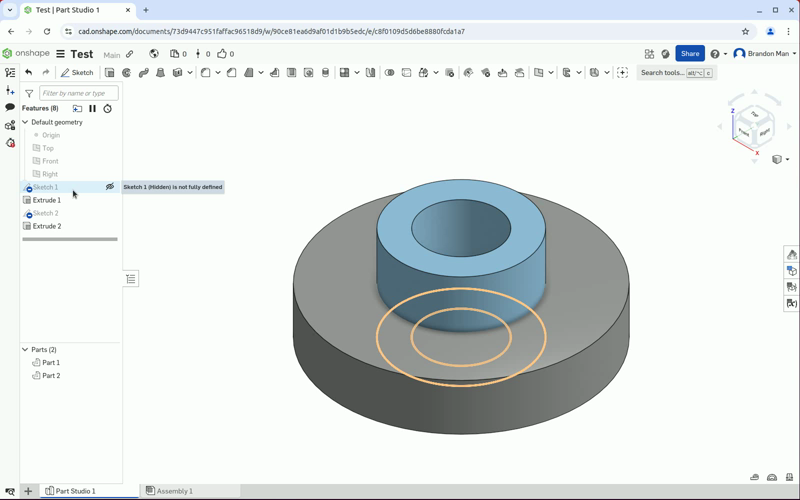
click(73, 189)